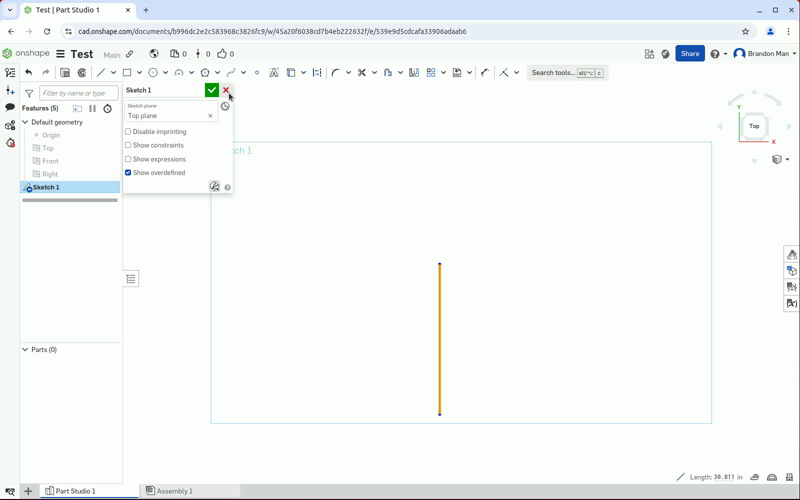
key(shift+h)
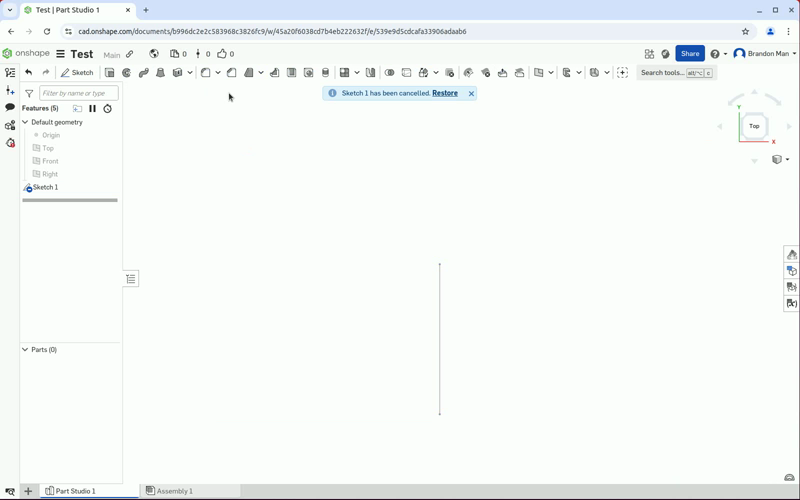
key(shift+s)
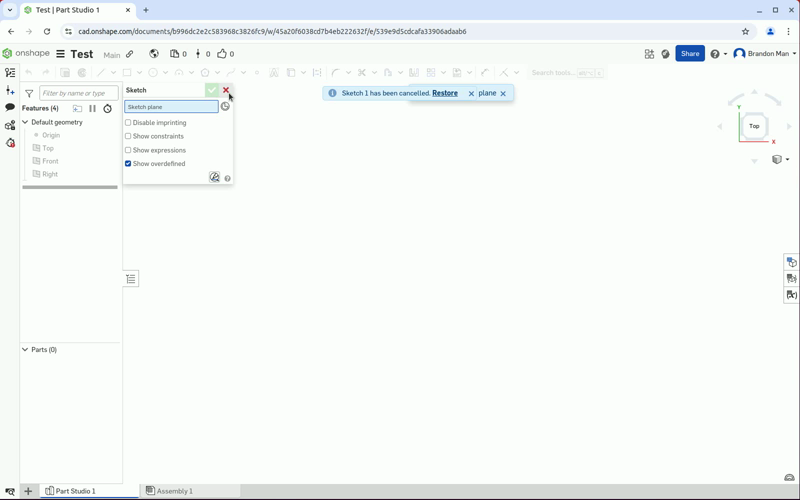
mouse_move(73, 150)
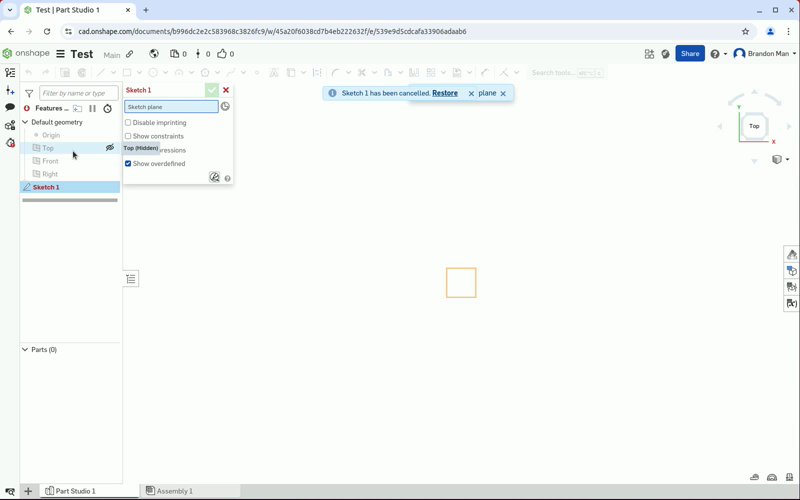
click(73, 150)
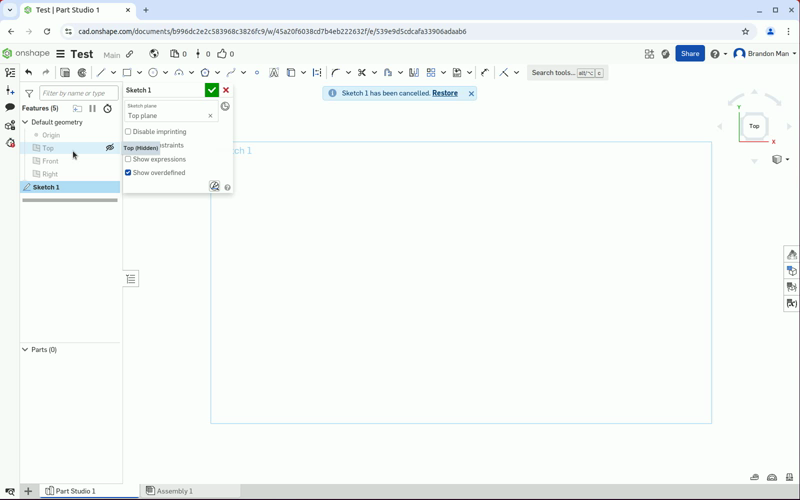
mouse_move(73, 352)
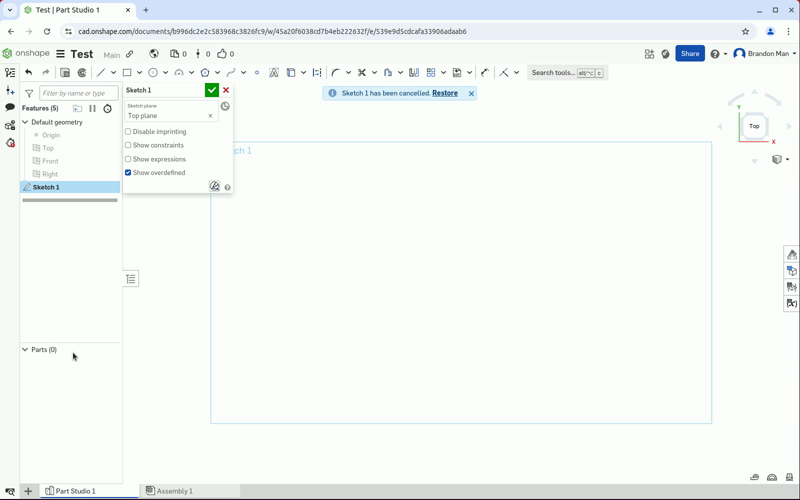
key(y)
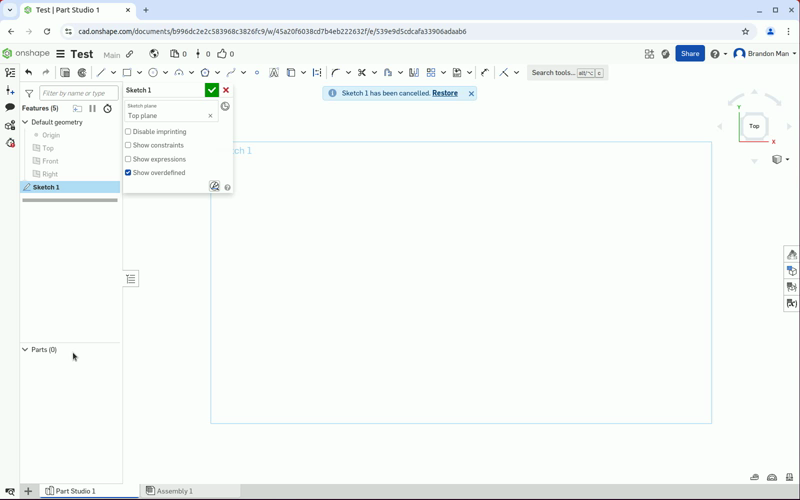
key(c)
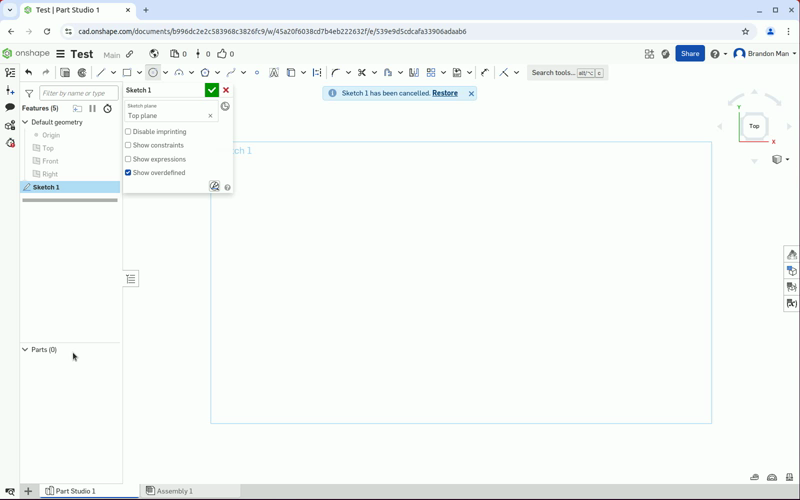
key_down(shift)
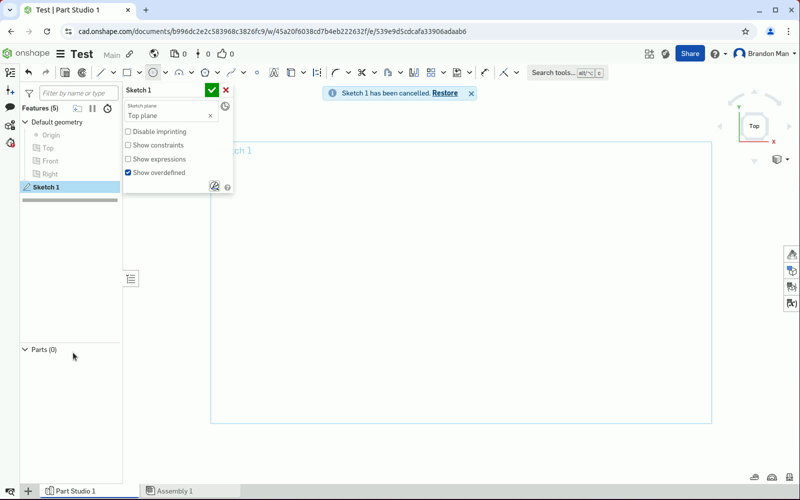
mouse_move(461, 282)
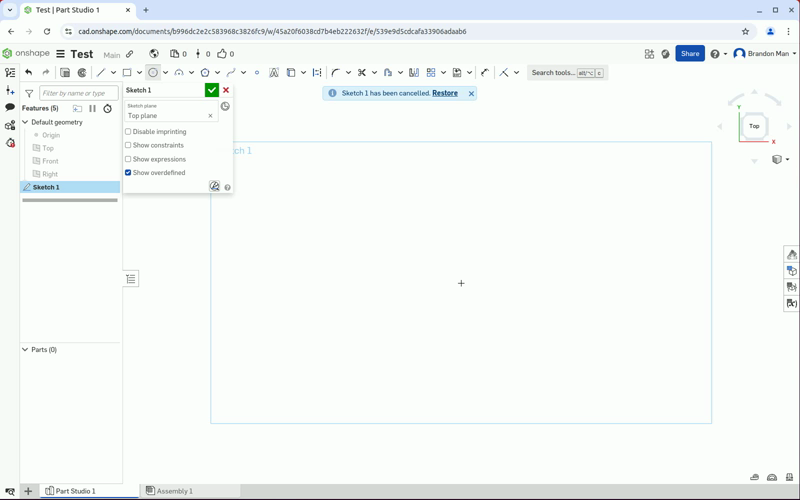
click(461, 282)
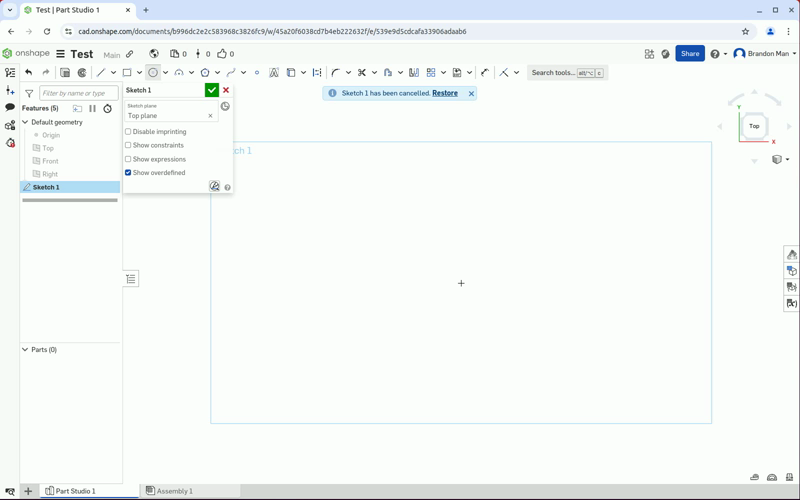
key_up(shift)
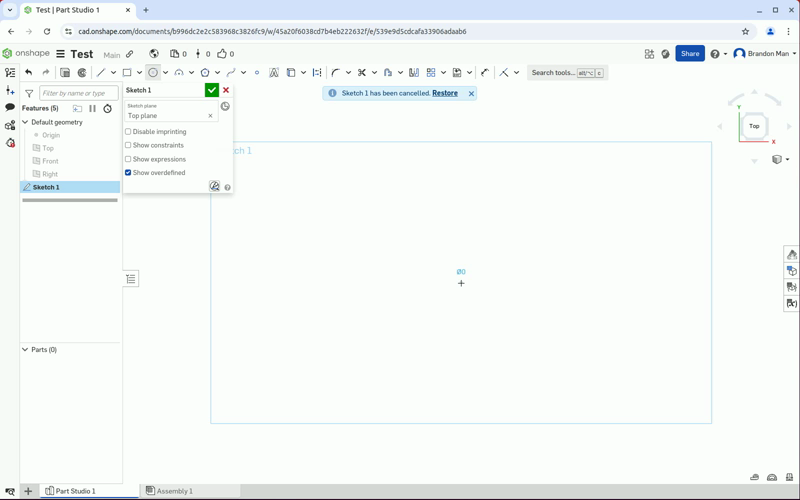
mouse_move(572, 282)
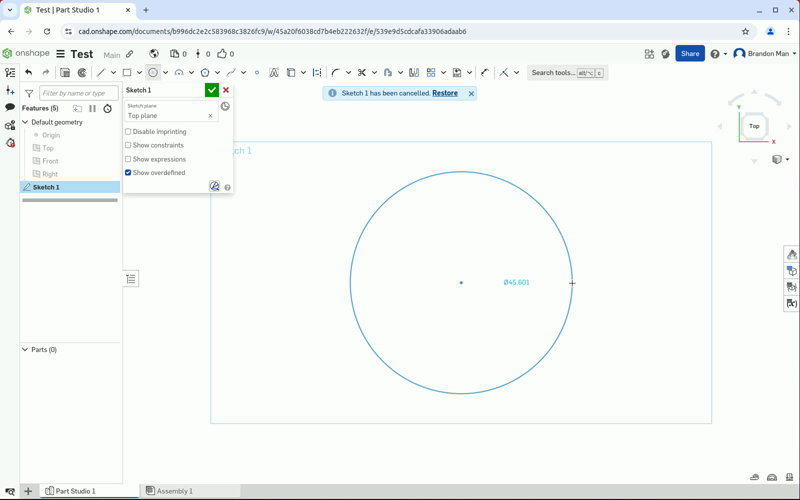
click(572, 282)
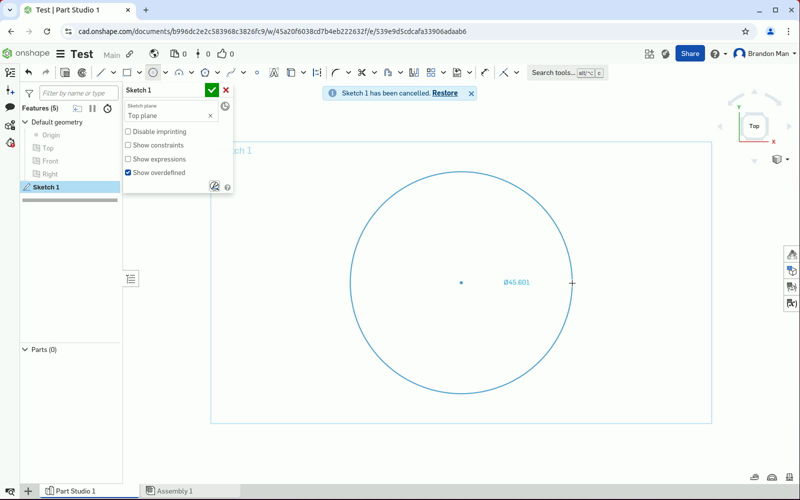
key(esc)
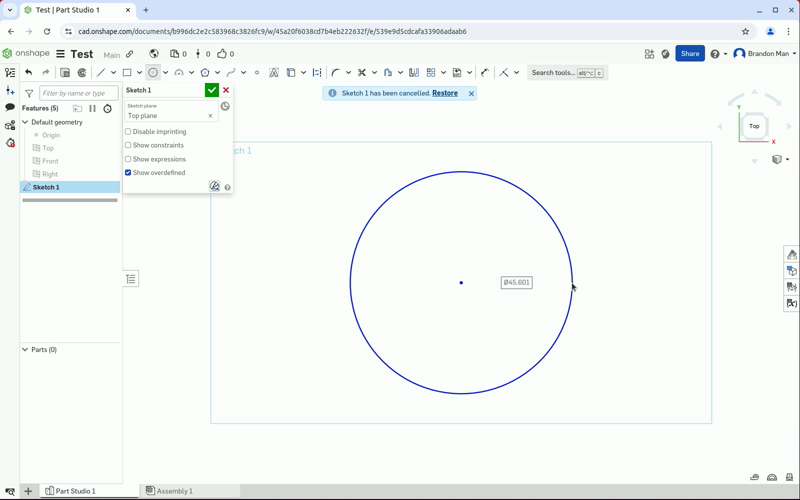
key(c)
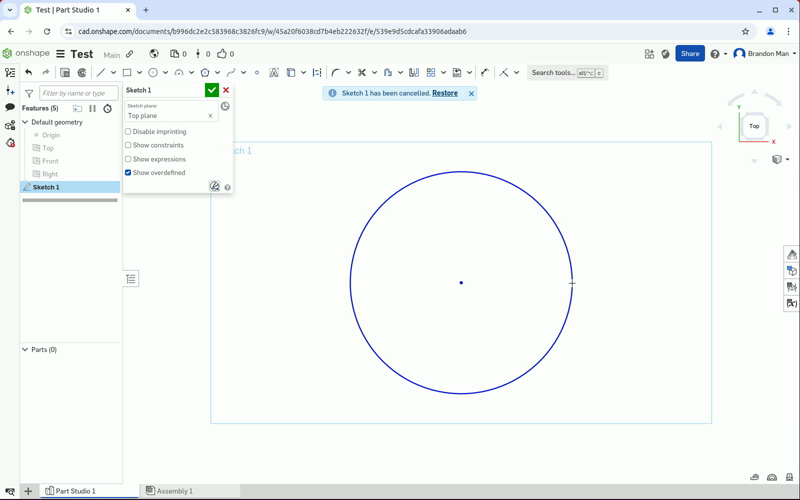
key_down(shift)
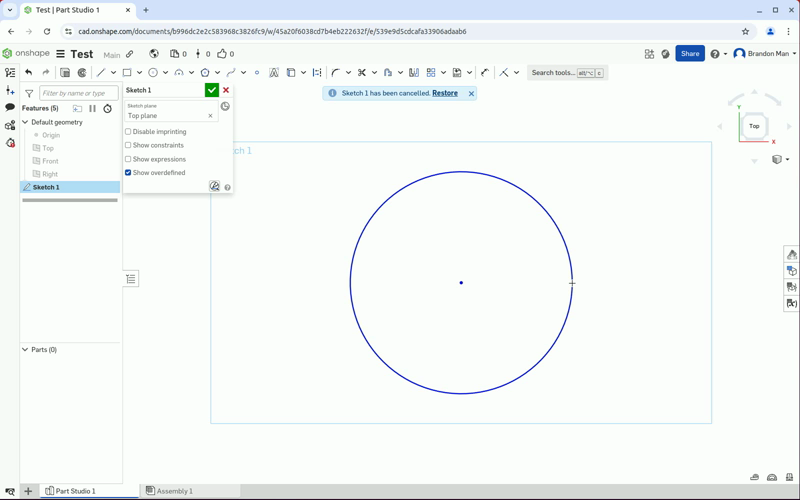
mouse_move(461, 282)
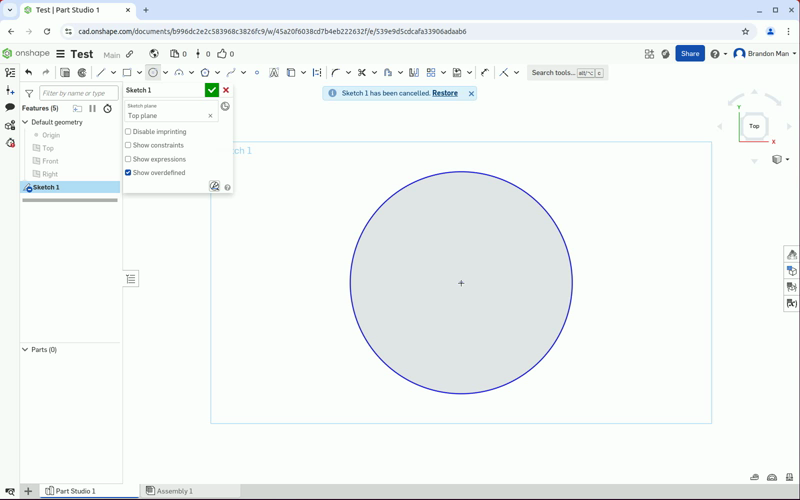
click(461, 282)
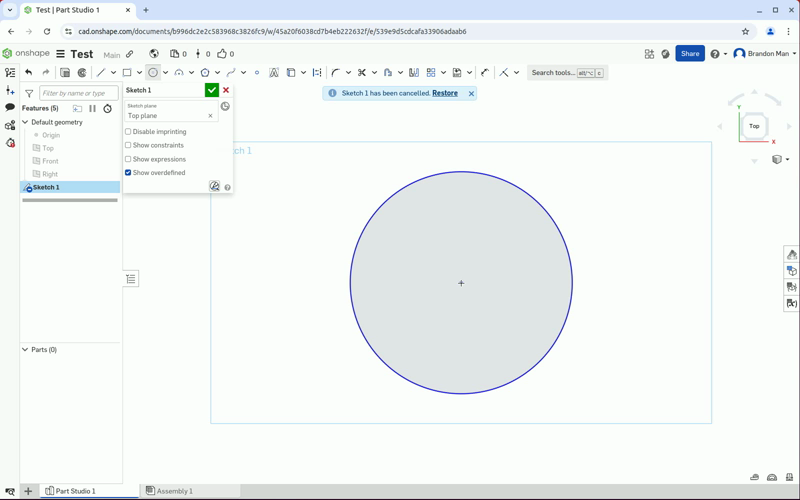
key_up(shift)
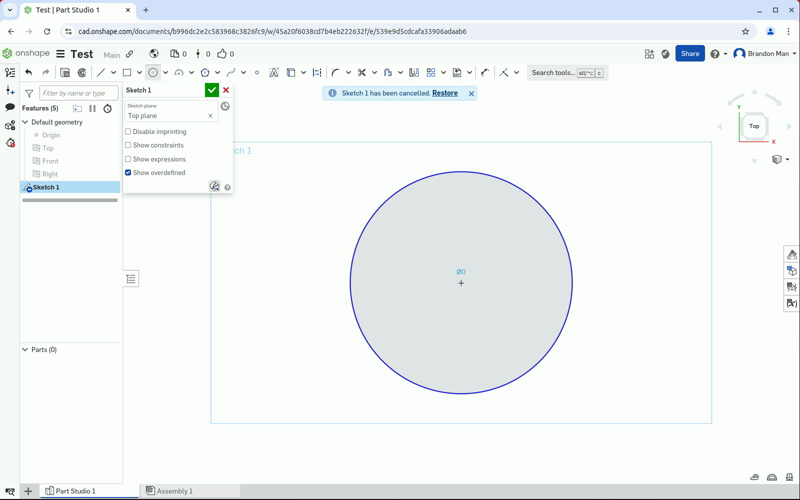
mouse_move(553, 282)
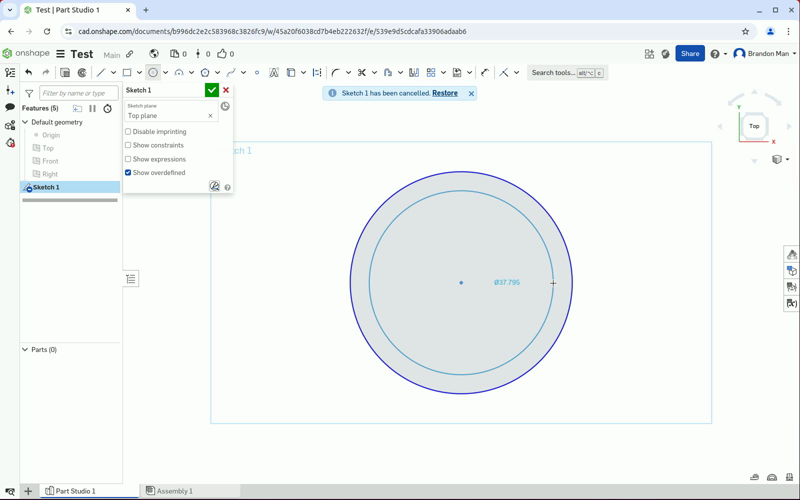
click(553, 282)
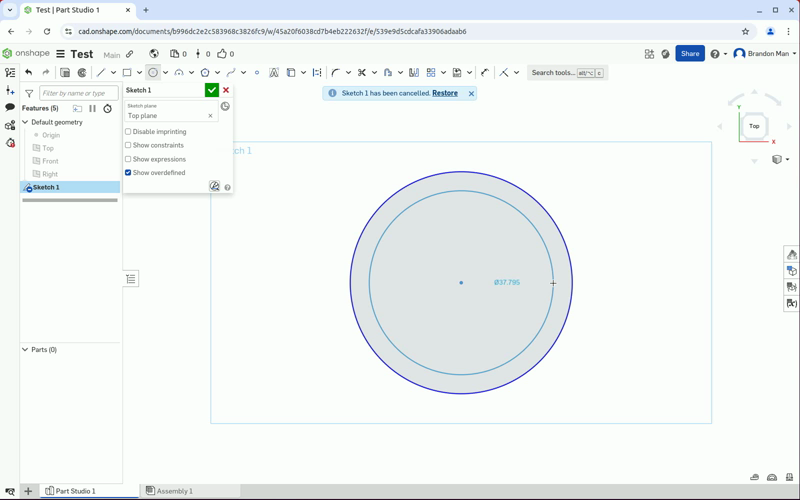
key(esc)
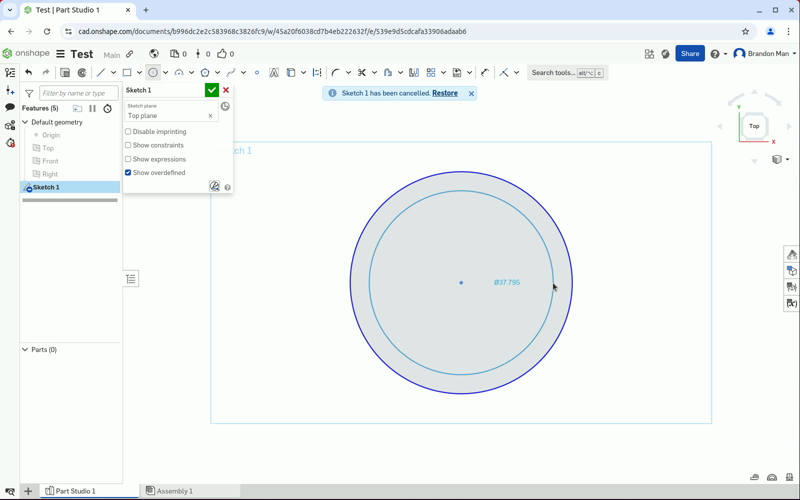
mouse_move(442, 184)
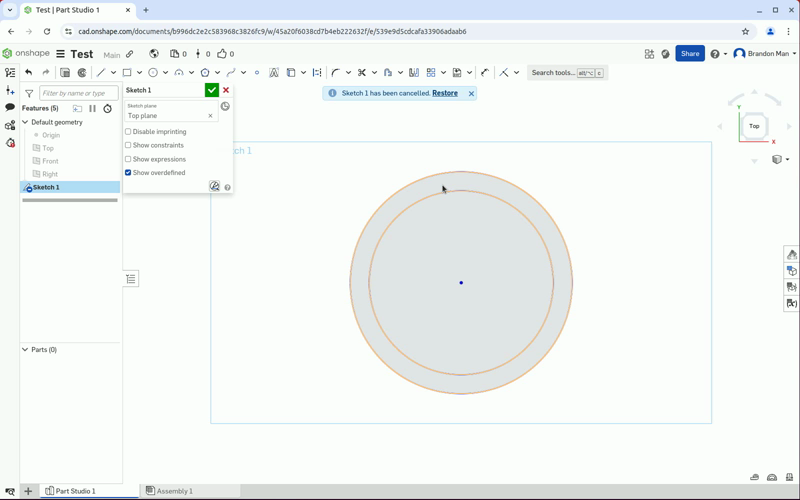
click(442, 184)
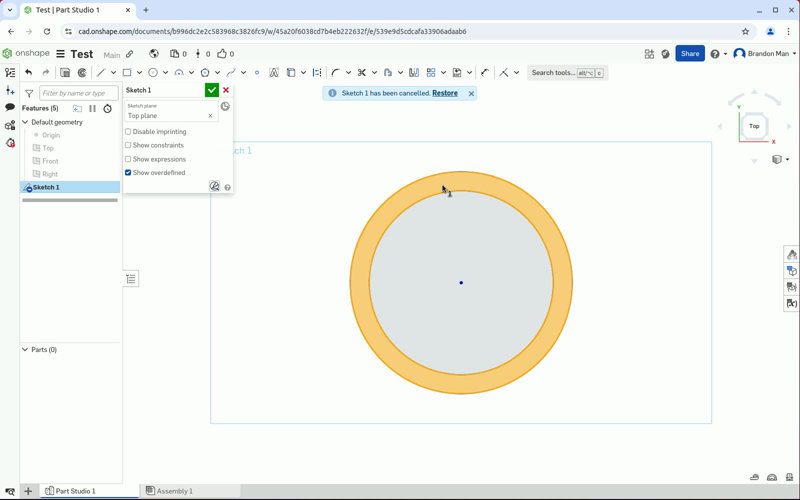
mouse_move(73, 352)
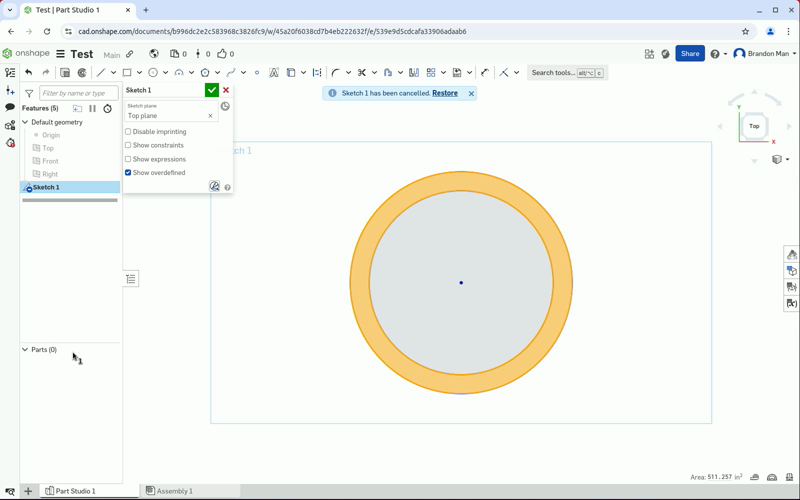
key(shift+y)
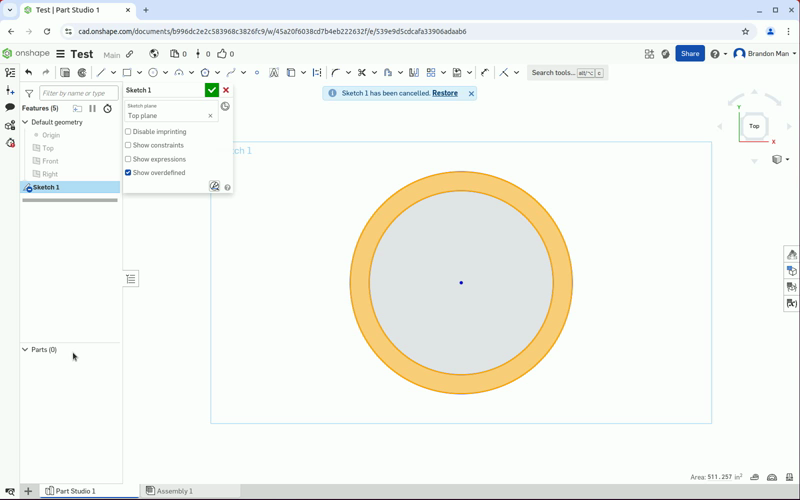
key(shift+e)
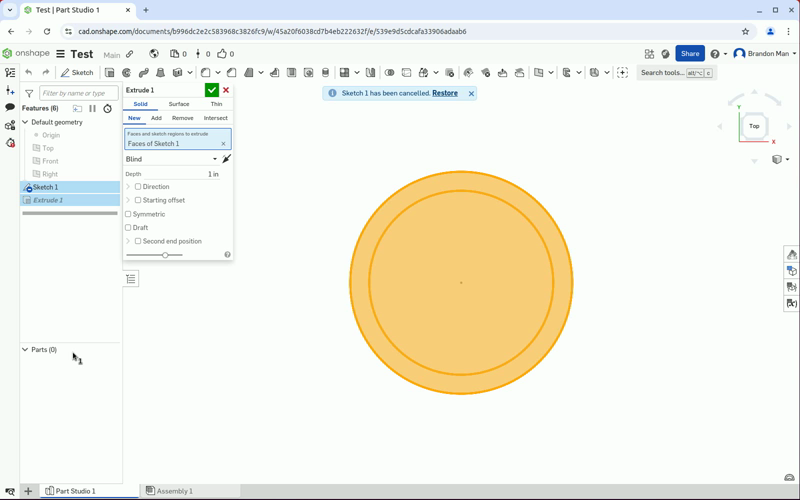
mouse_move(143, 106)
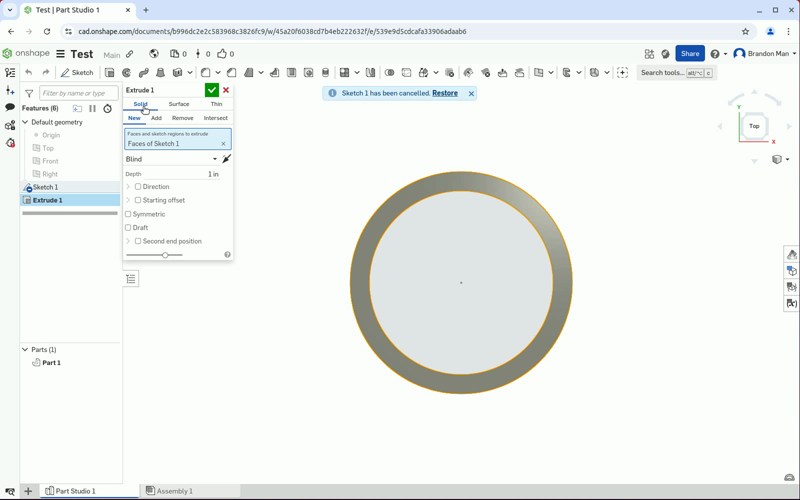
click(143, 106)
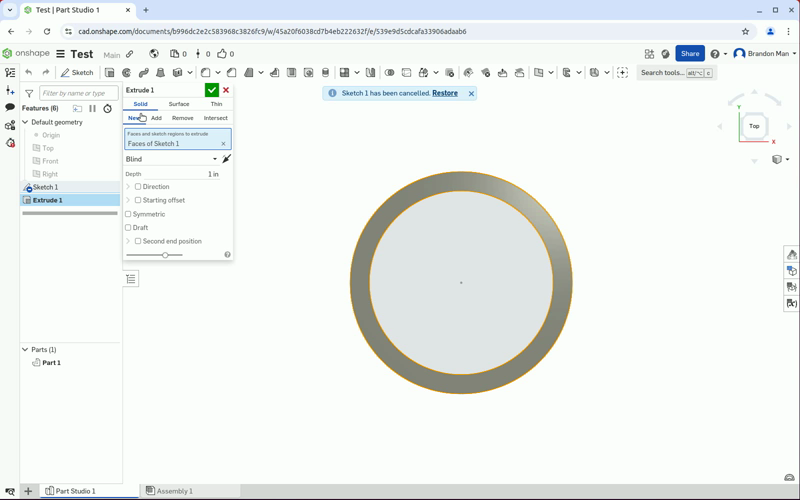
mouse_move(137, 120)
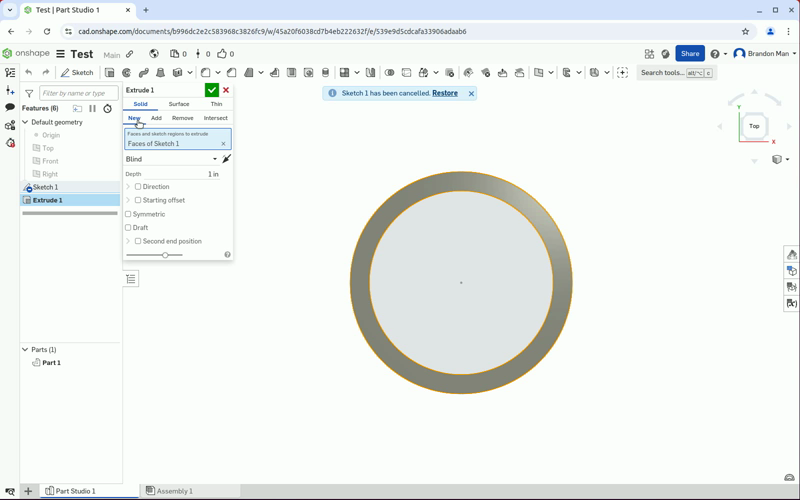
click(137, 120)
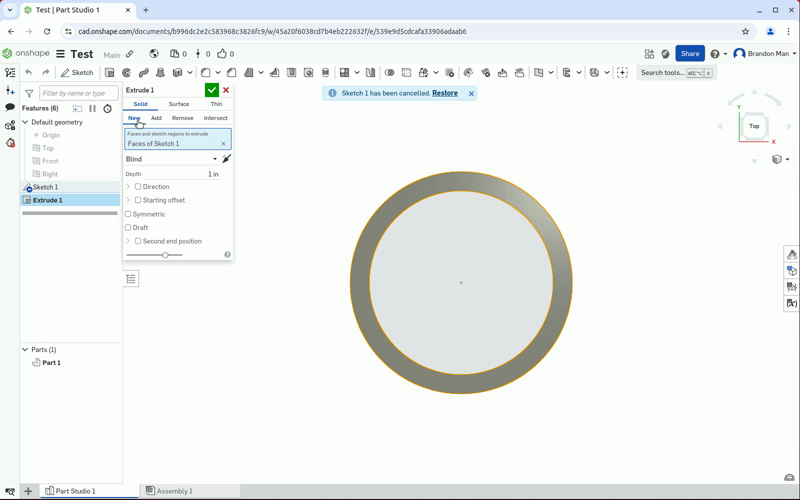
key(tab, 4)
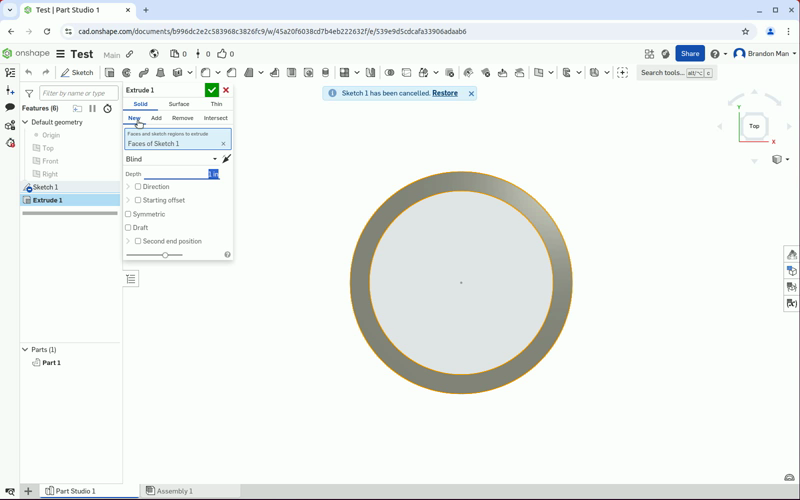
text(14.683)
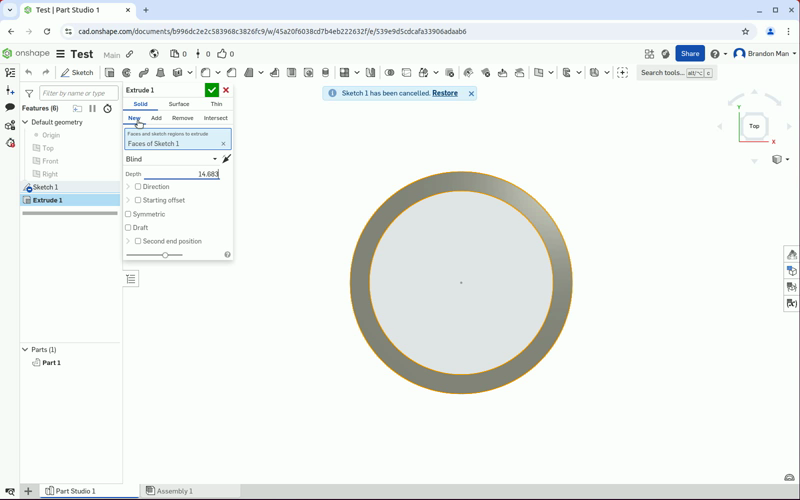
key(enter)
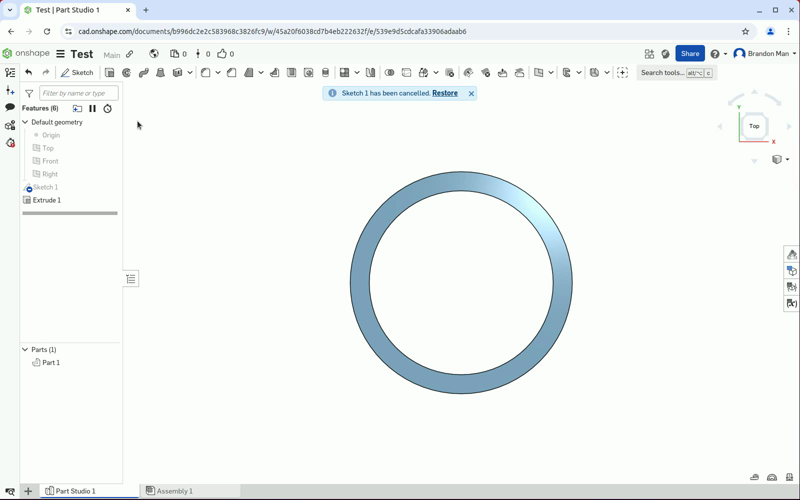
key(shift+h)
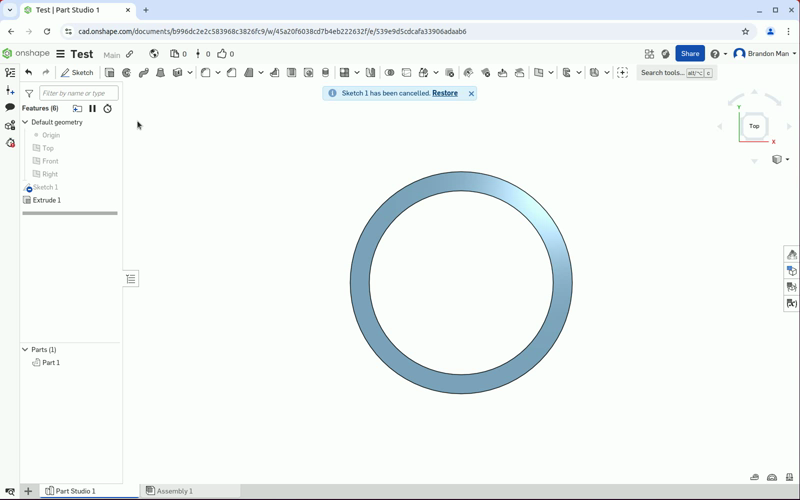
key(shift+h)
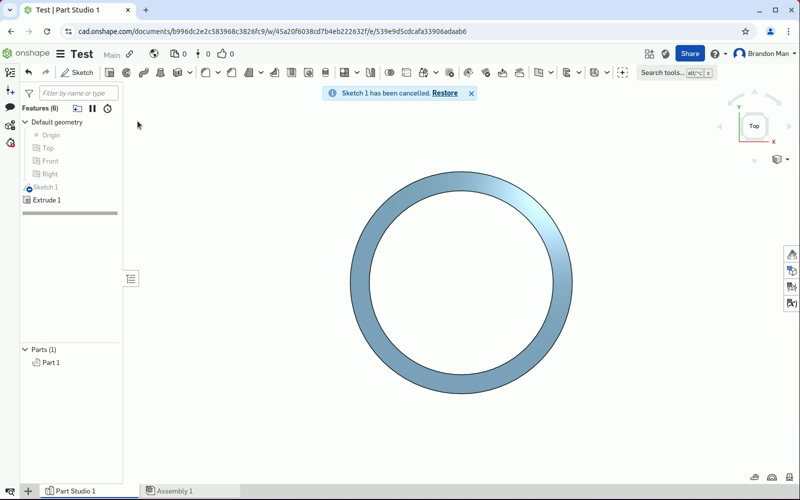
mouse_move(73, 189)
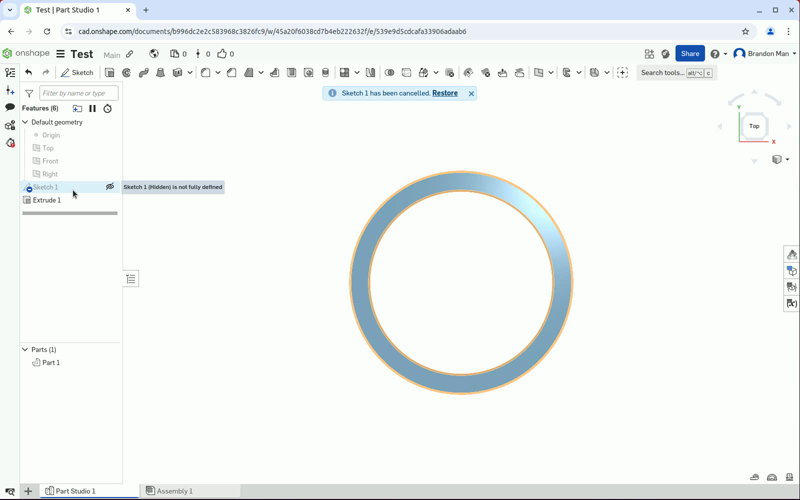
click(73, 189)
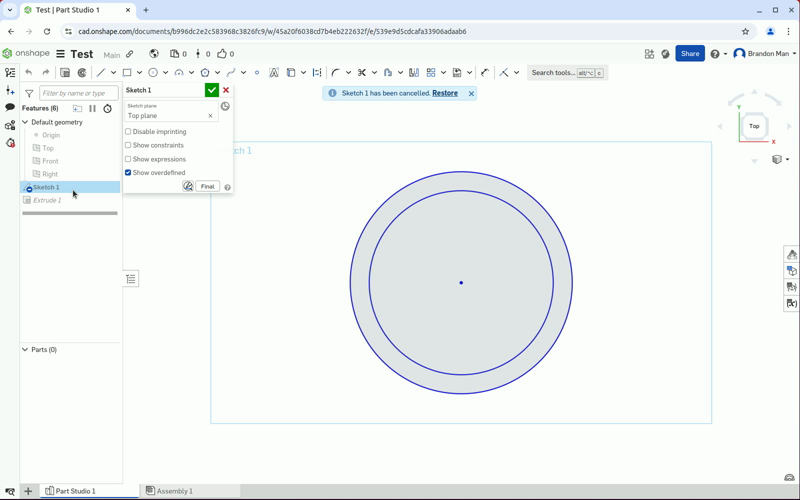
mouse_move(229, 92)
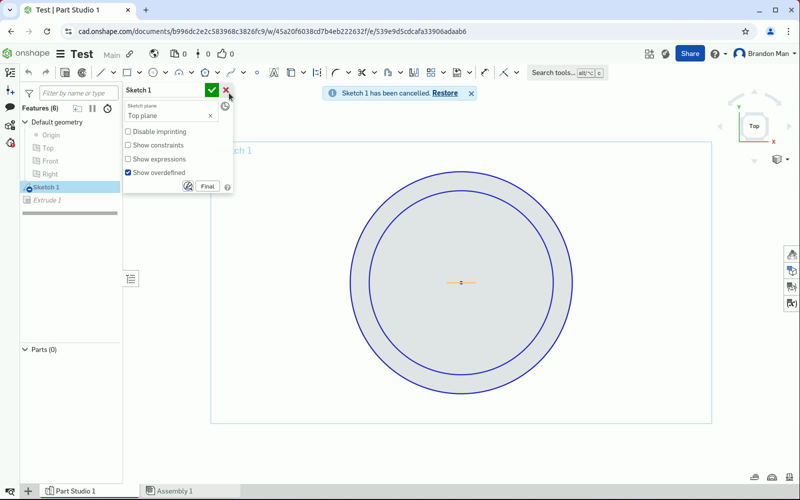
click(229, 92)
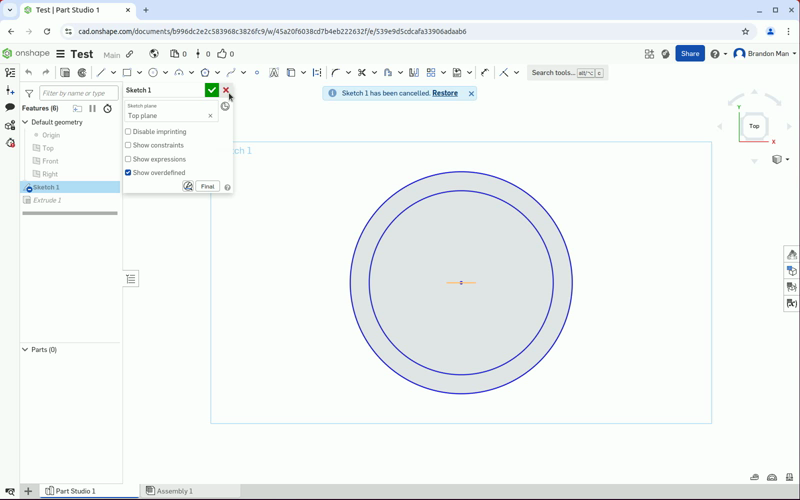
key(shift+s)
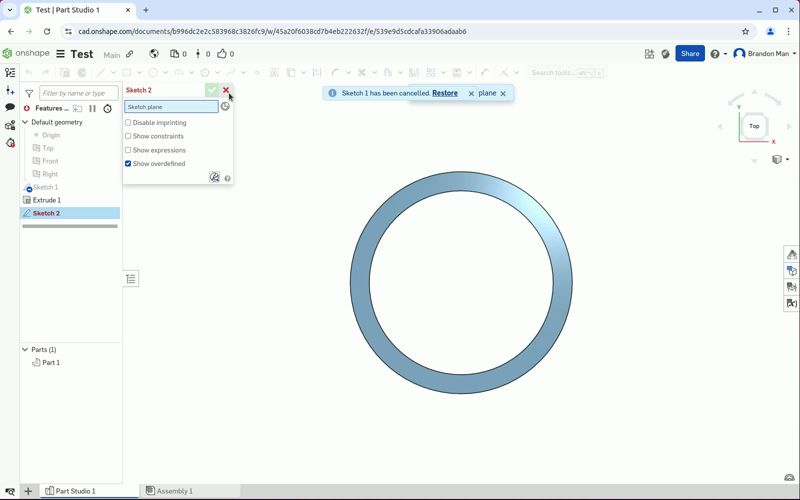
mouse_move(73, 150)
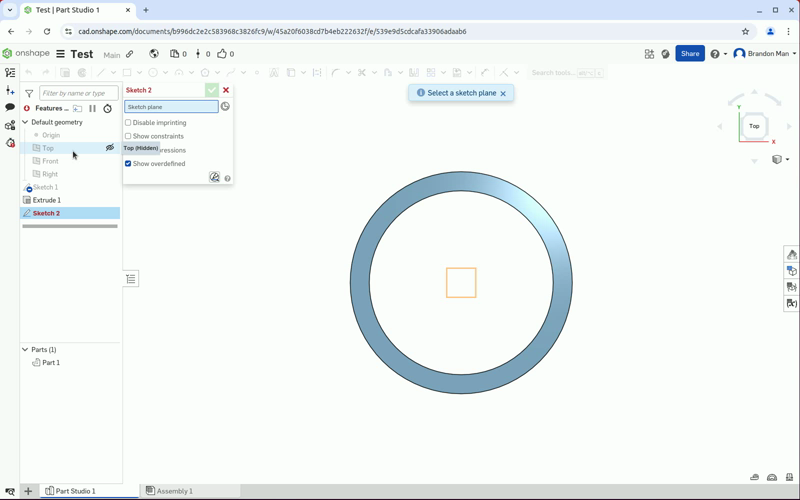
click(73, 150)
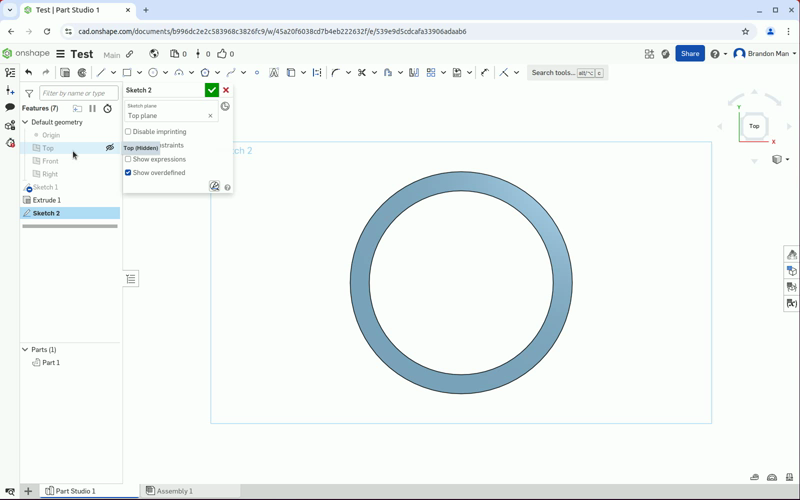
mouse_move(73, 352)
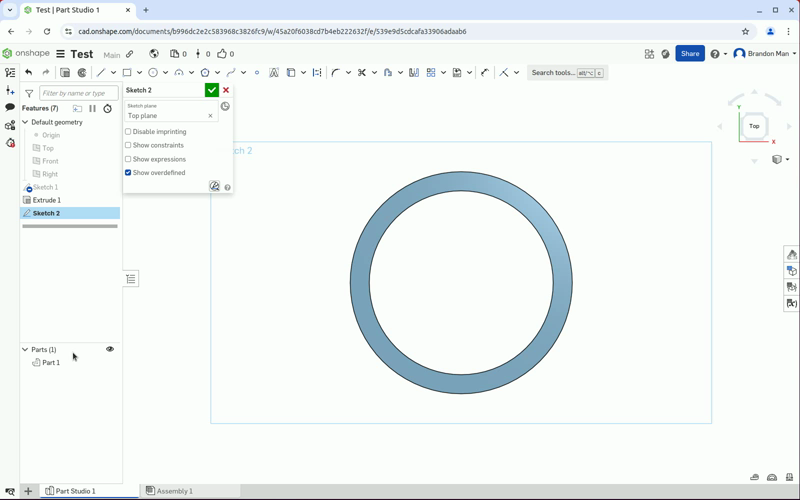
key(y)
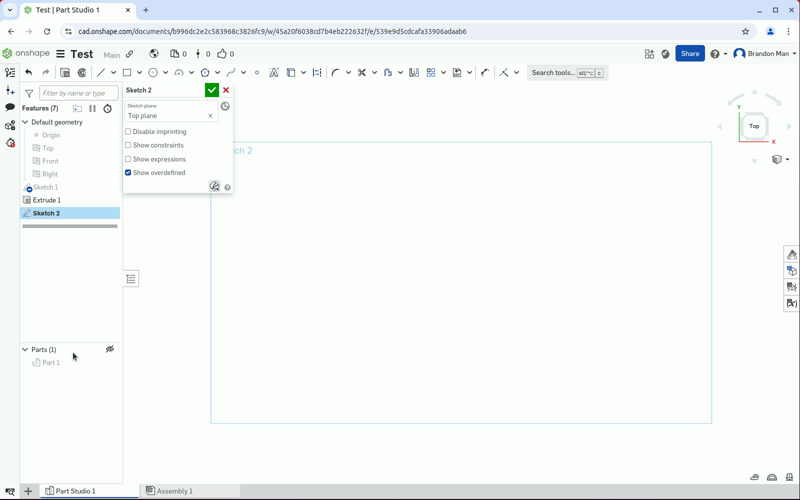
key(c)
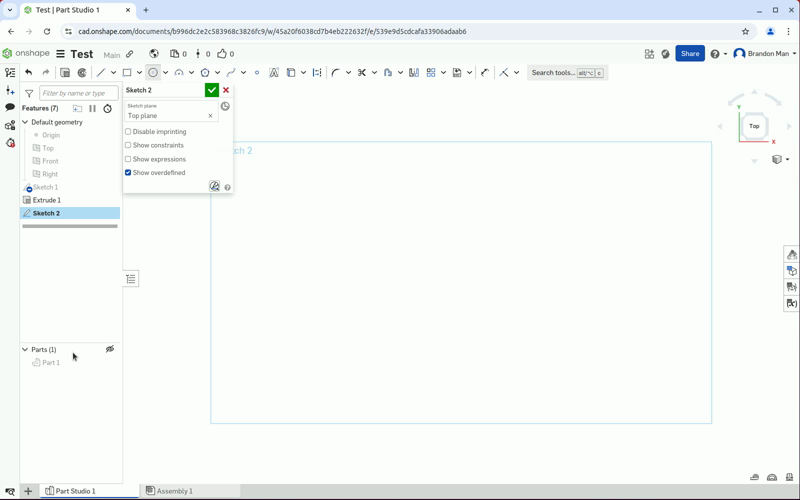
key_down(shift)
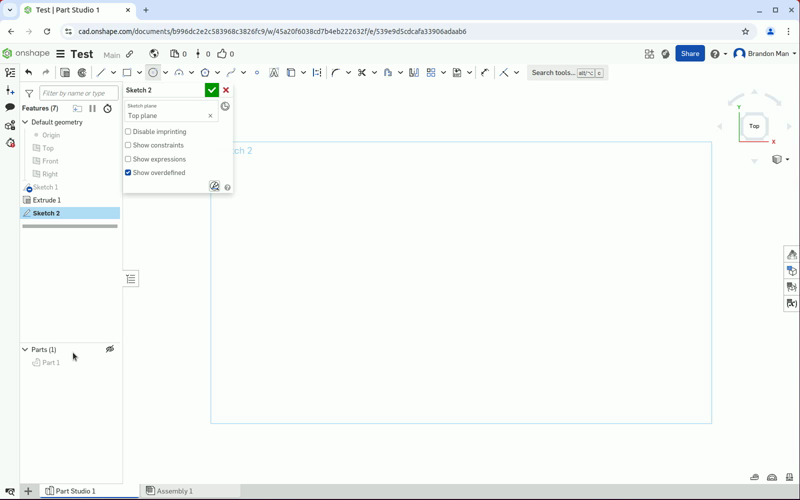
mouse_move(461, 282)
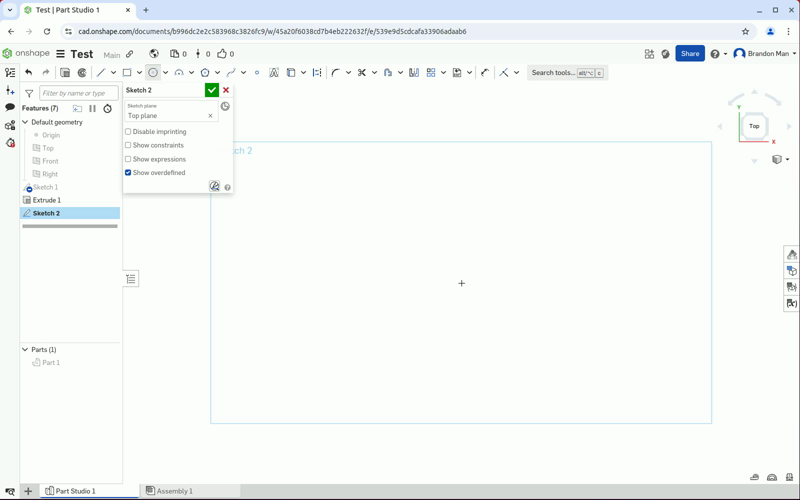
click(461, 282)
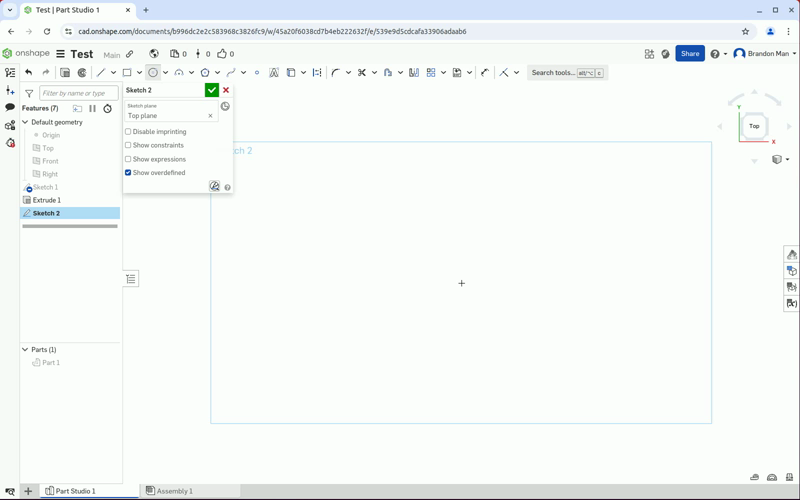
key_up(shift)
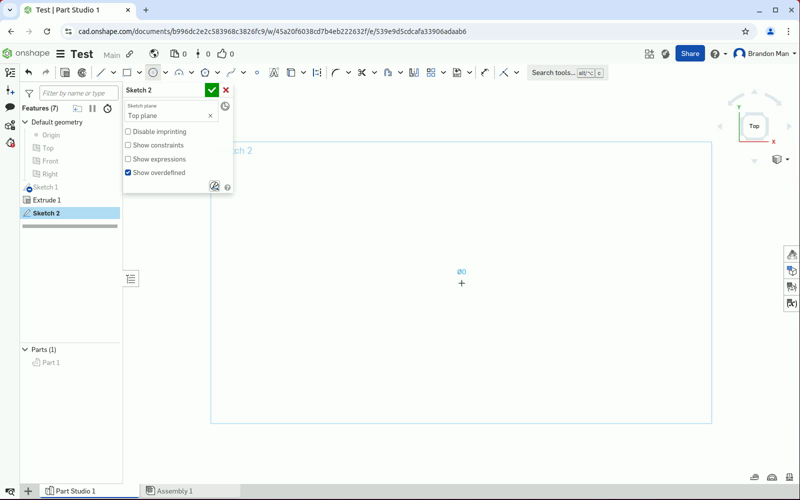
mouse_move(524, 282)
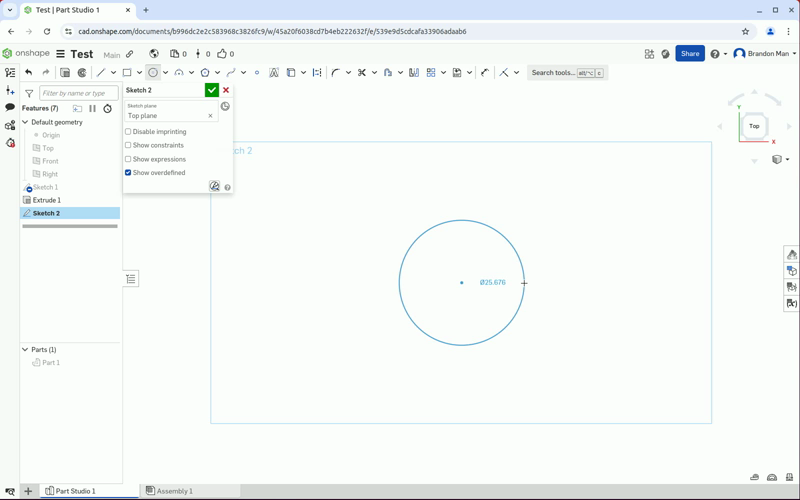
click(524, 282)
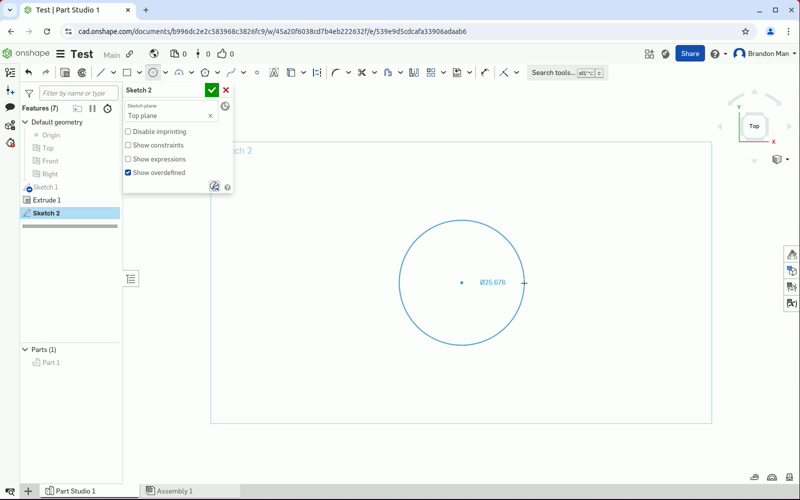
key(esc)
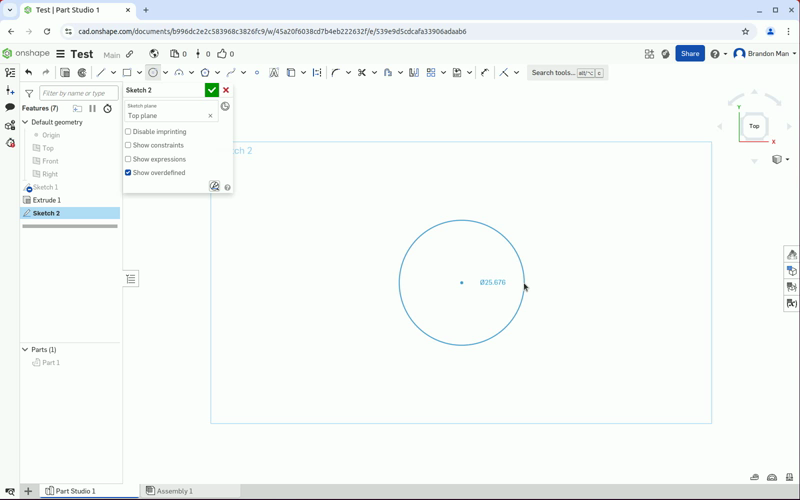
key(c)
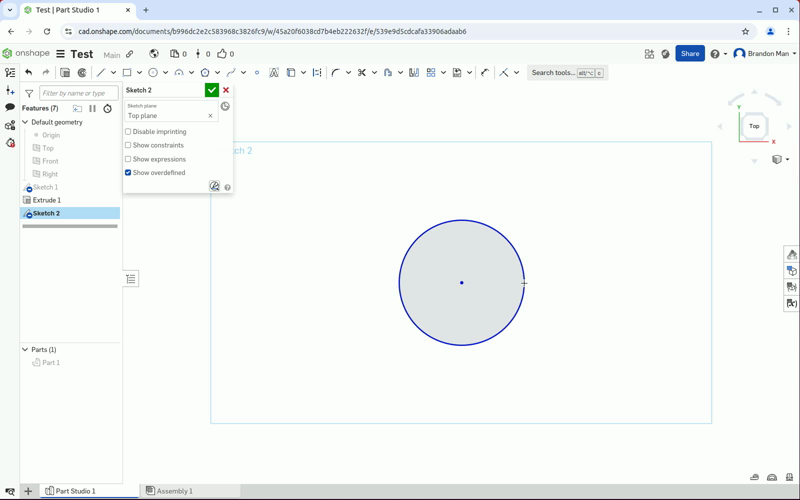
key_down(shift)
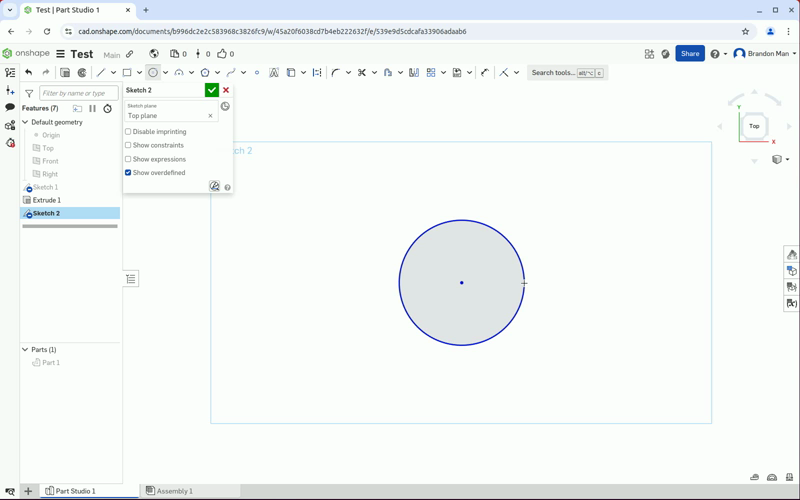
mouse_move(461, 282)
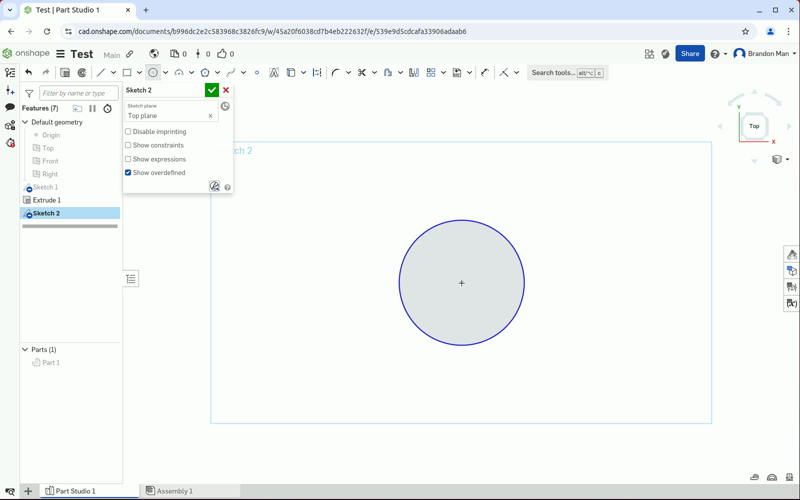
click(461, 282)
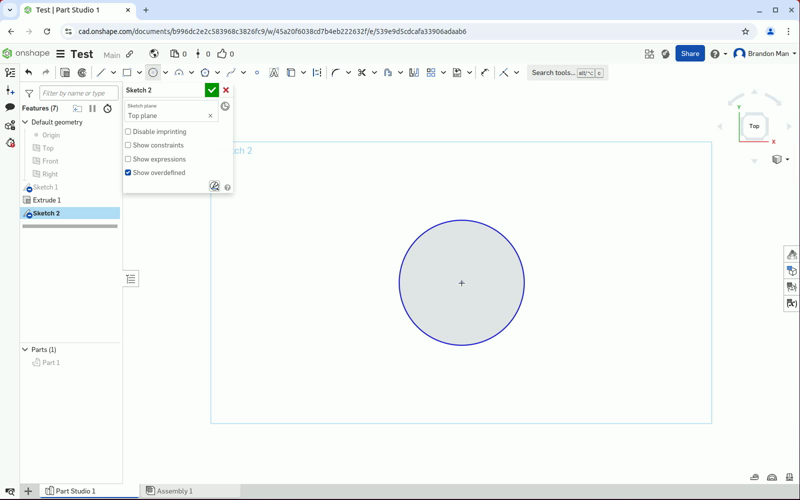
key_up(shift)
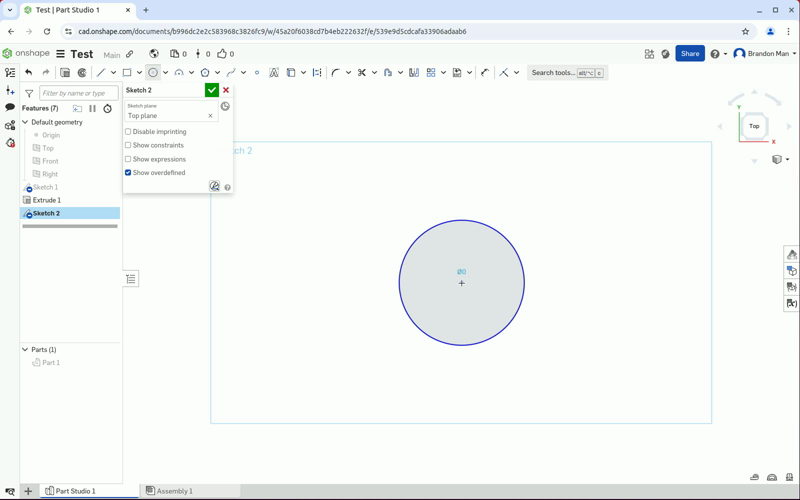
mouse_move(503, 282)
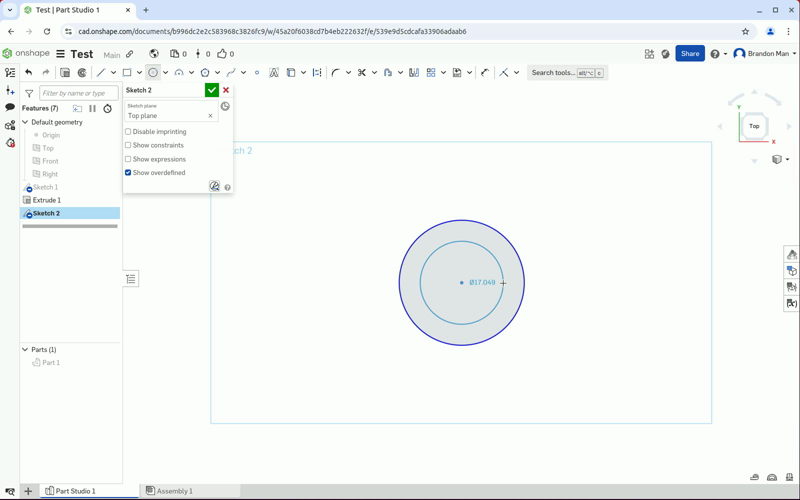
click(503, 282)
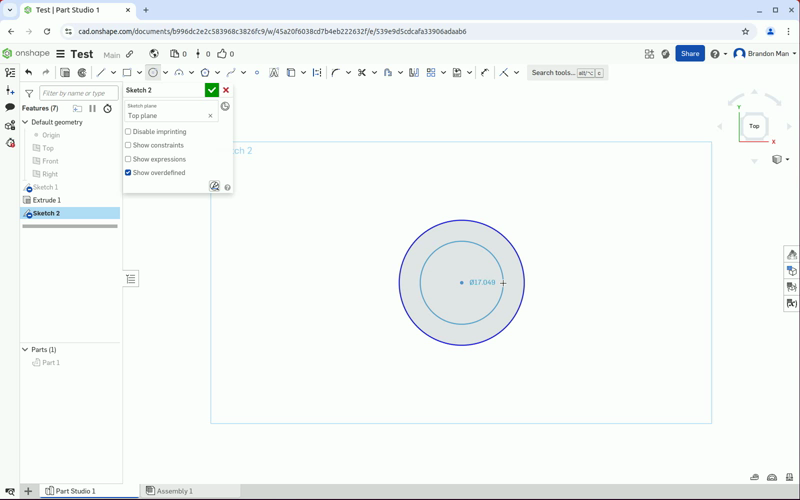
key(esc)
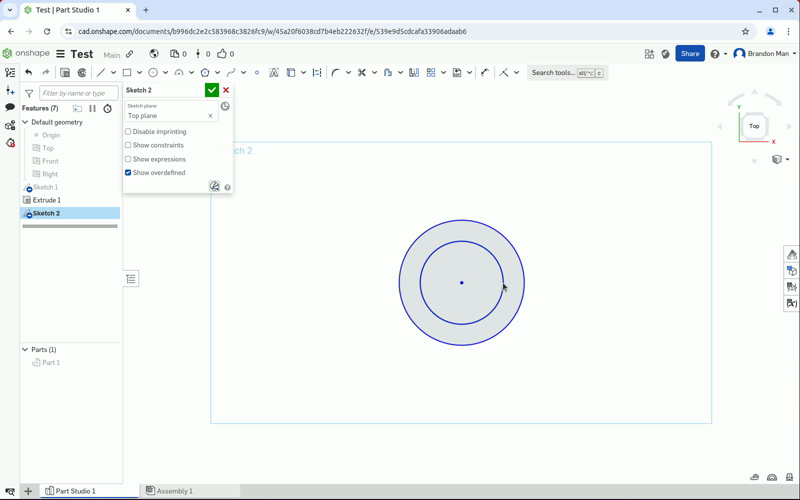
mouse_move(505, 318)
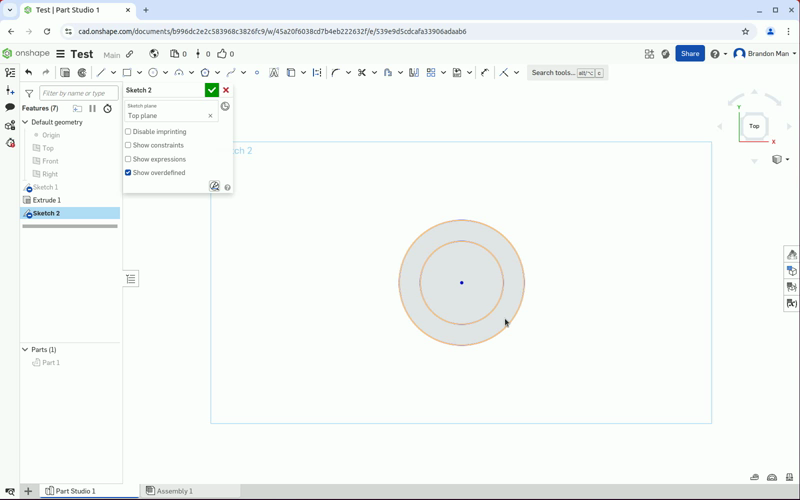
click(505, 318)
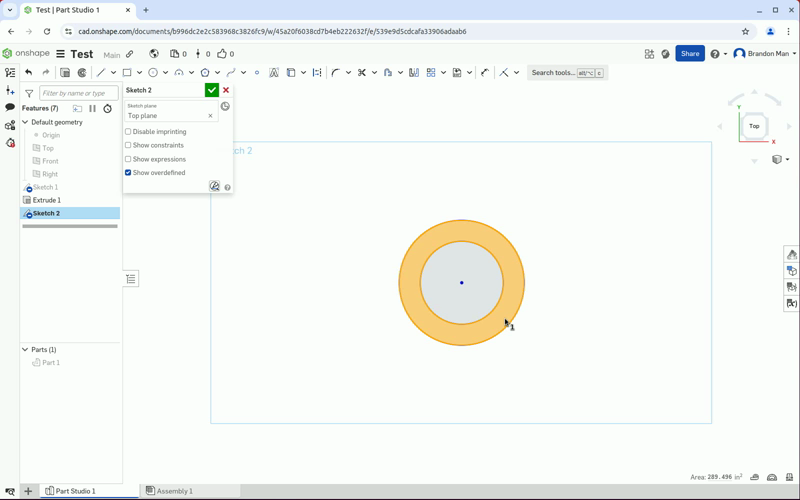
mouse_move(73, 352)
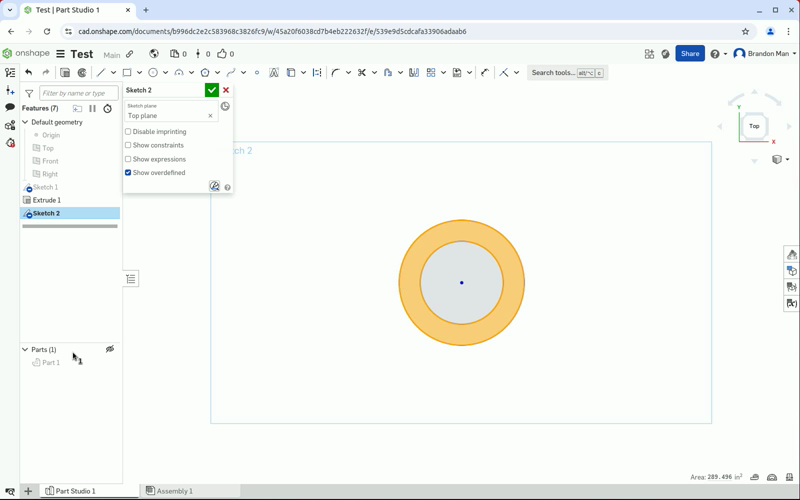
key(shift+y)
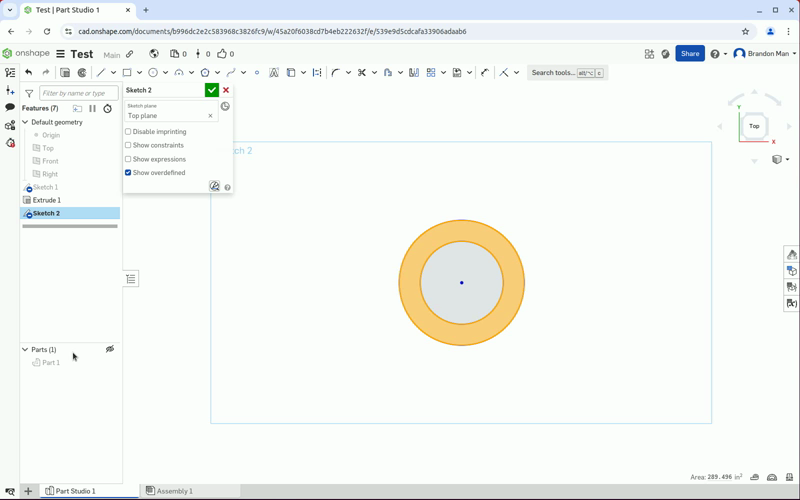
key(shift+e)
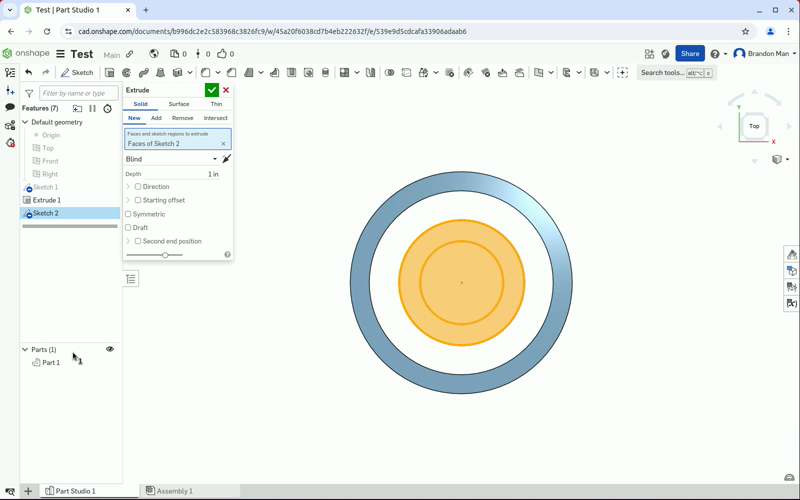
mouse_move(143, 106)
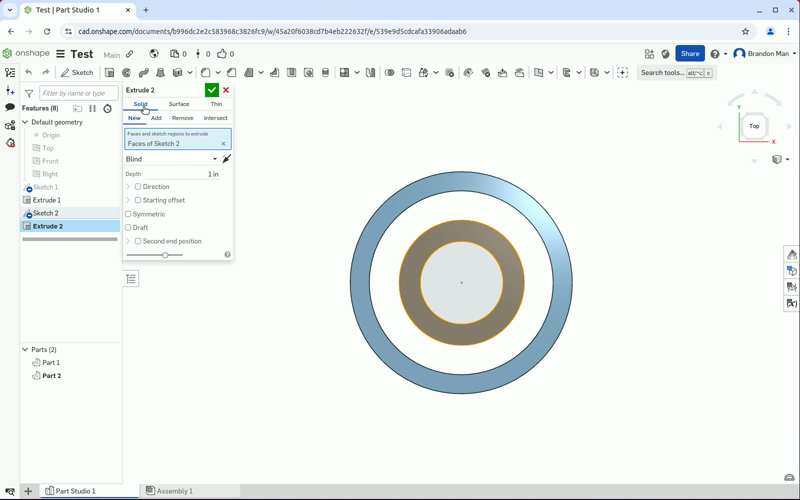
click(143, 106)
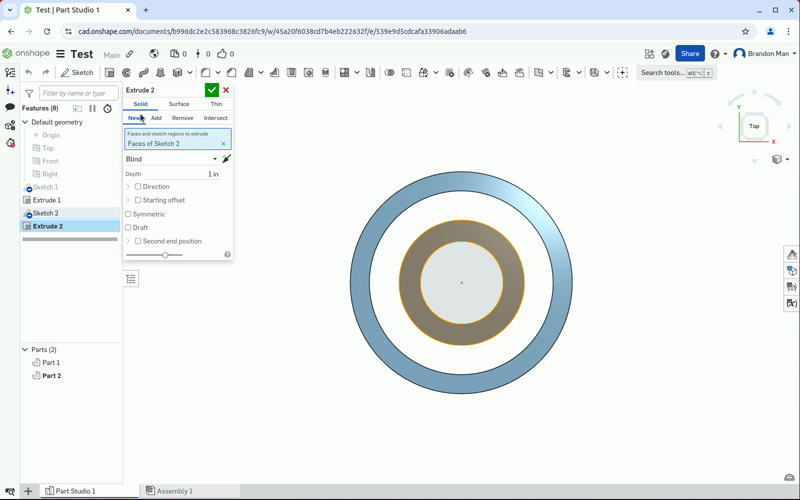
mouse_move(137, 120)
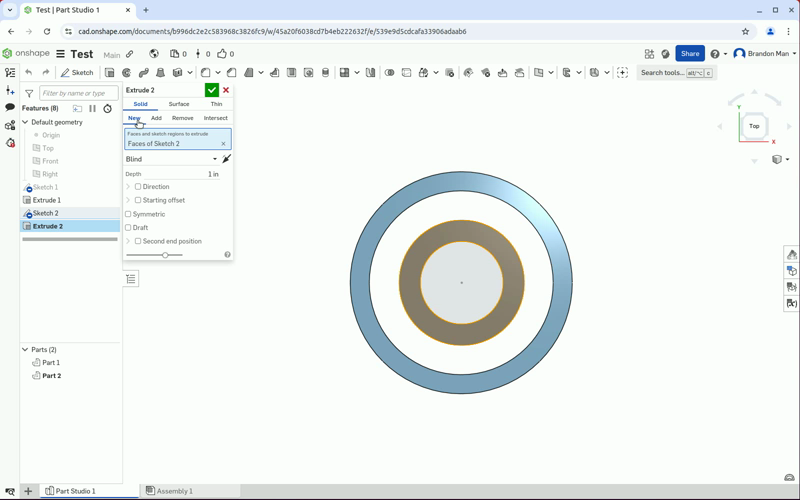
click(137, 120)
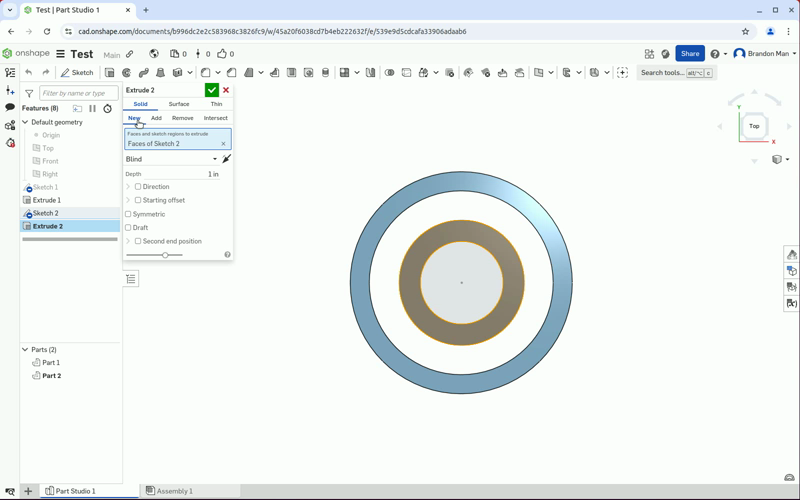
key(tab, 4)
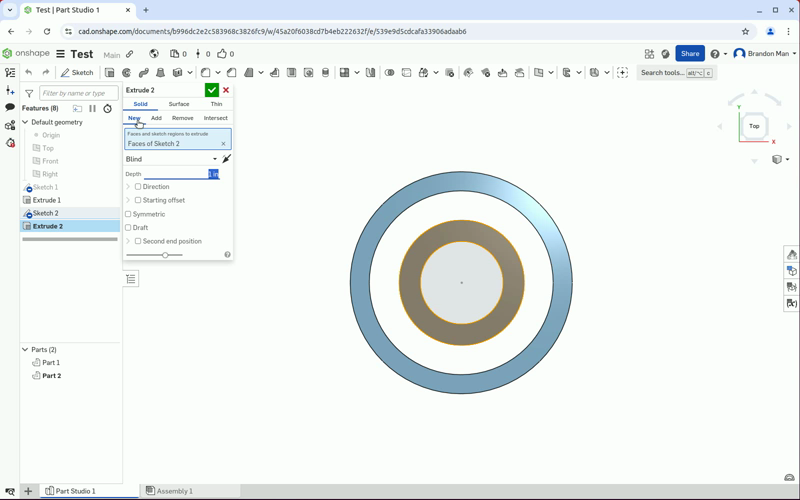
text(14.683)
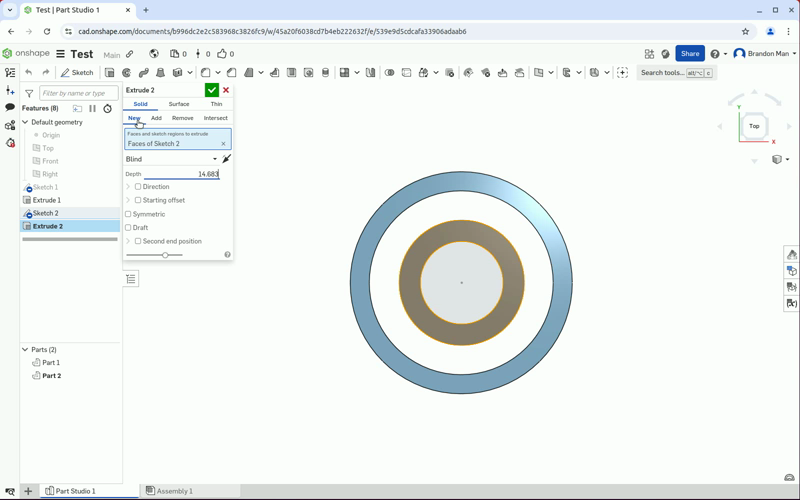
key(enter)
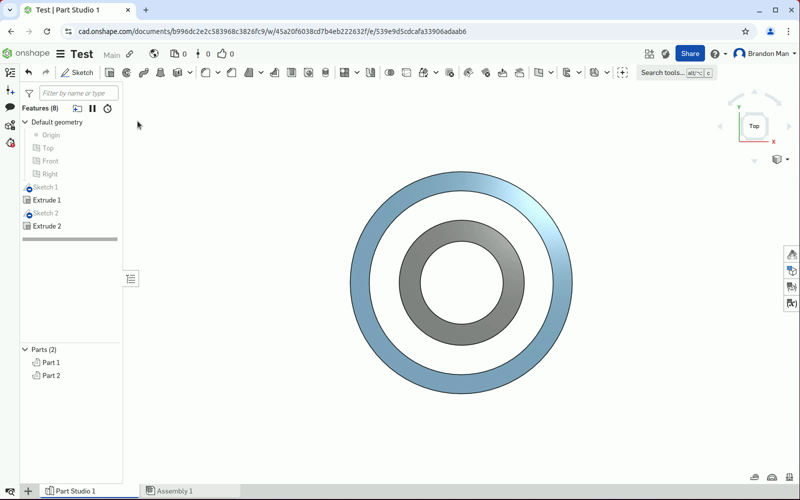
key(shift+h)
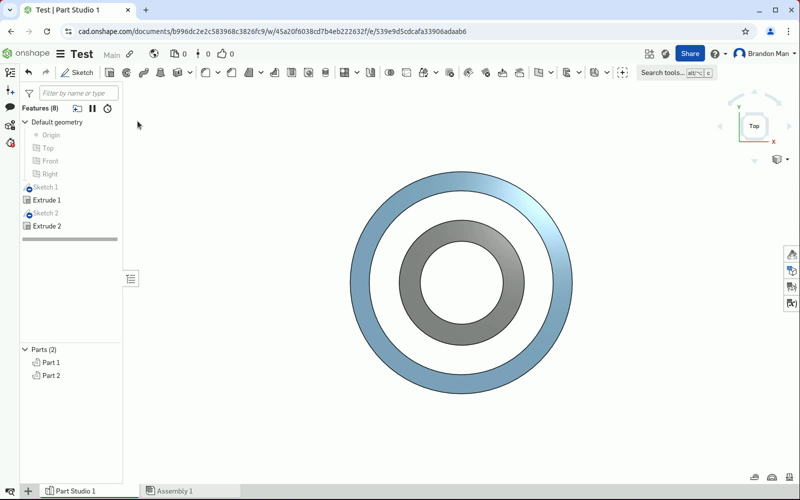
key(shift+h)
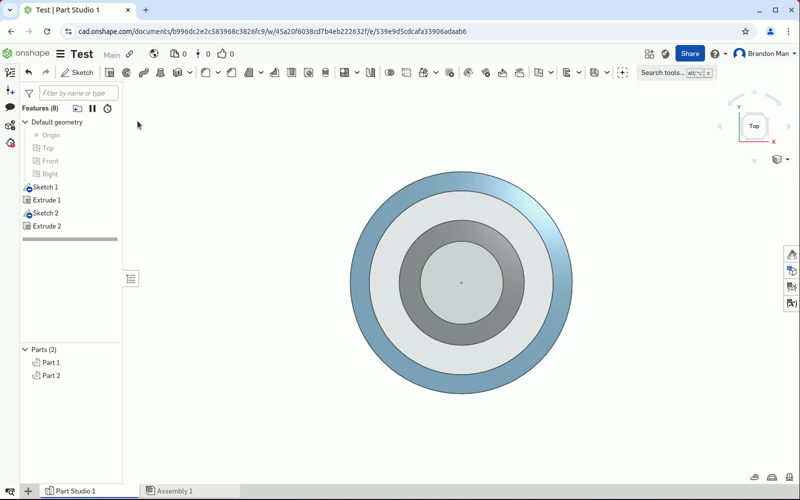
key(shift+7)
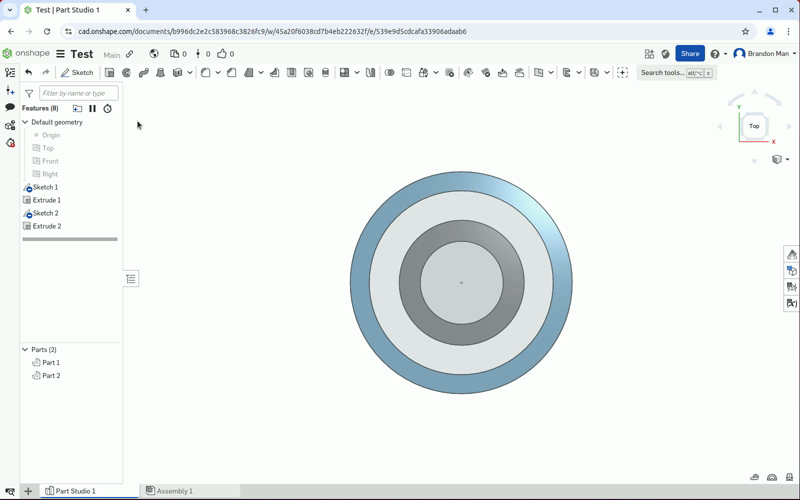
key(up, 3)
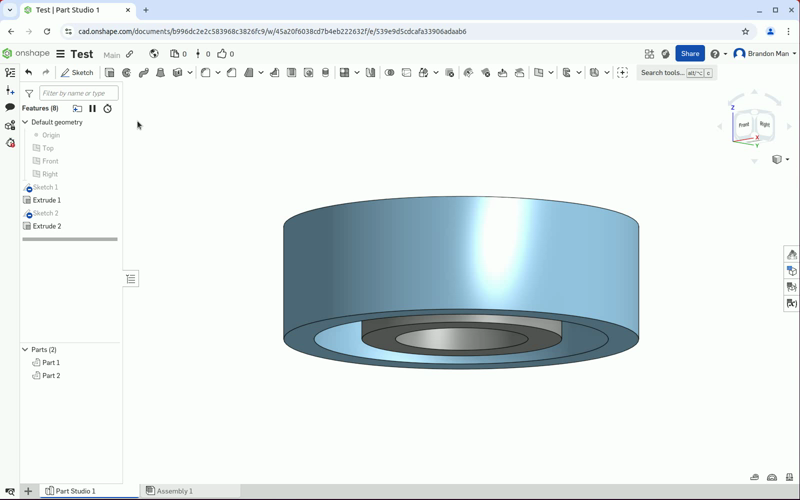
key(left, 3)
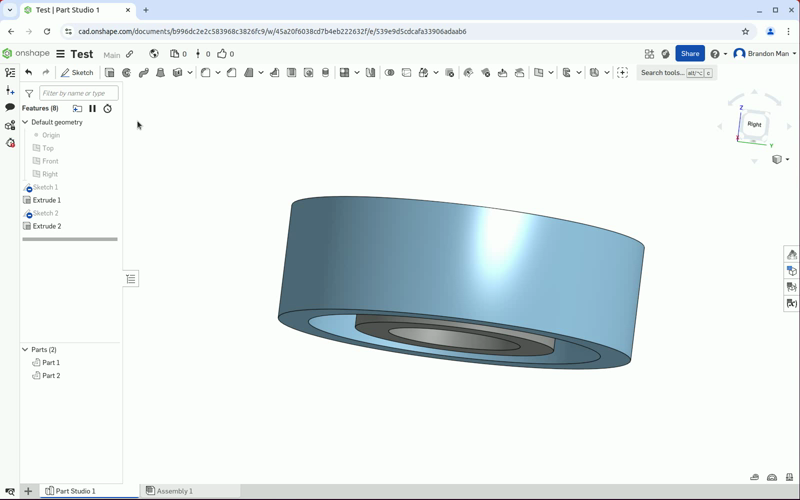
key(right, 3)
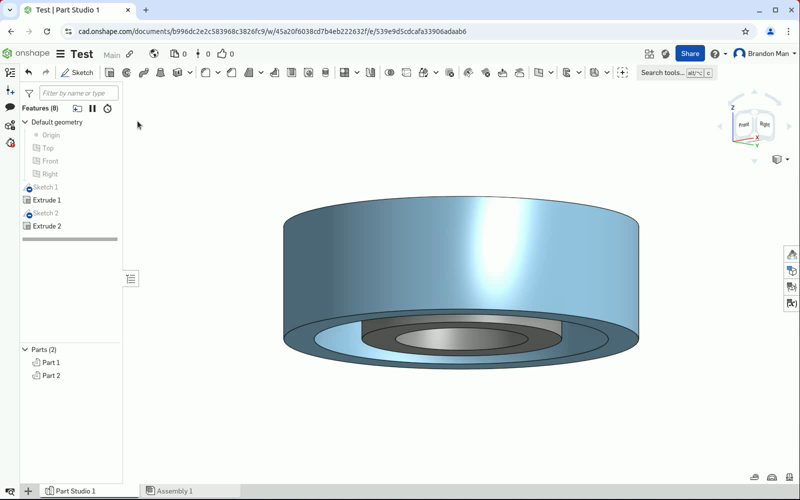
key(down, 3)
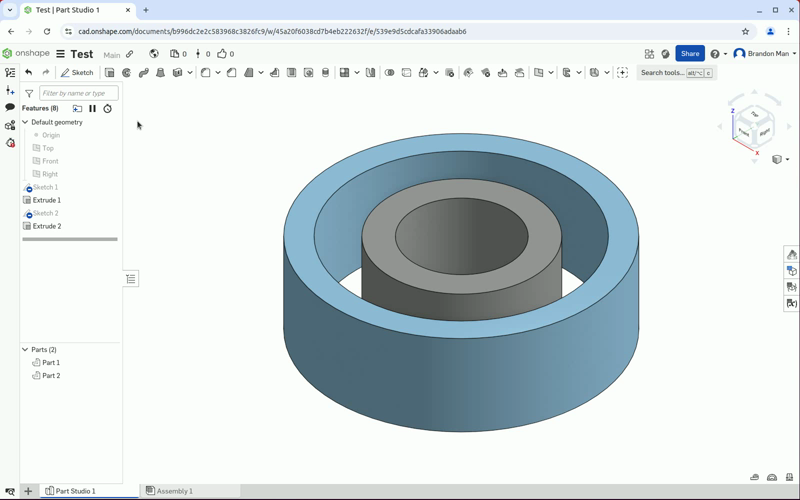
mouse_move(73, 189)
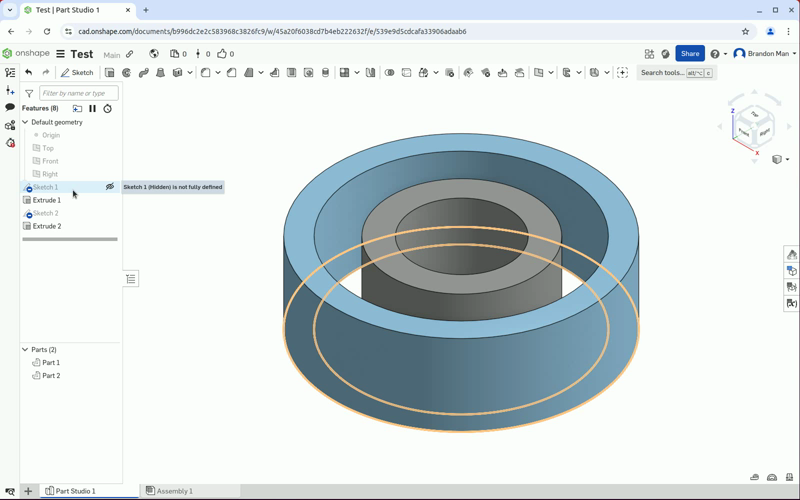
click(73, 189)